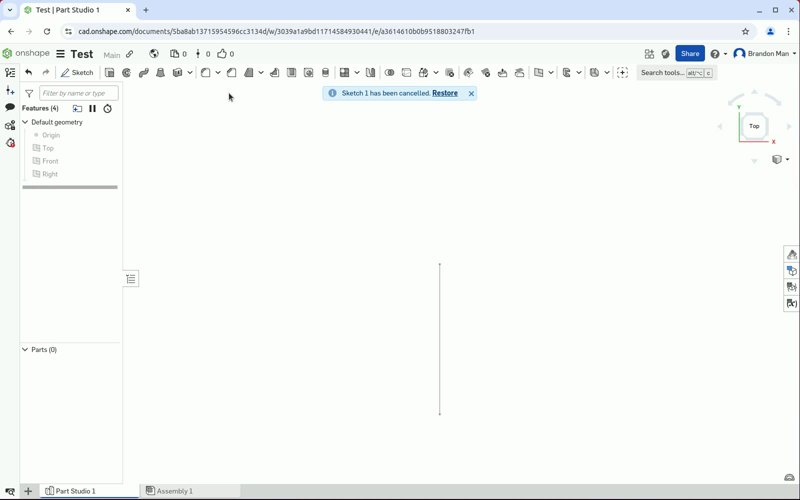
key(shift+h)
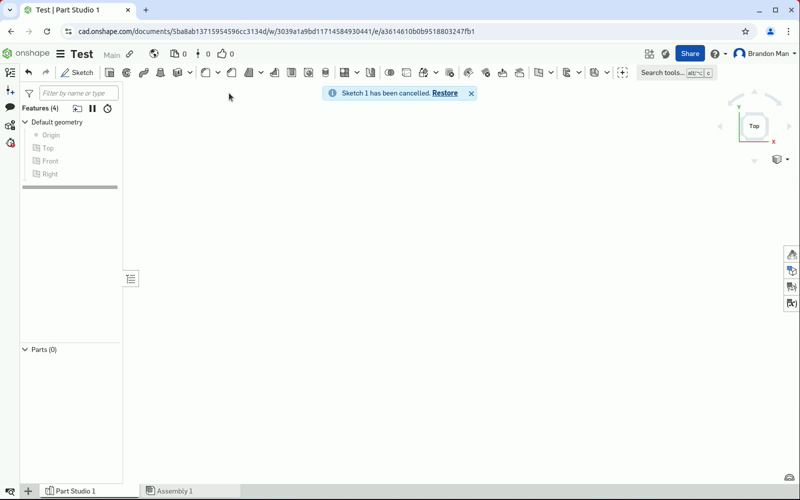
mouse_move(73, 352)
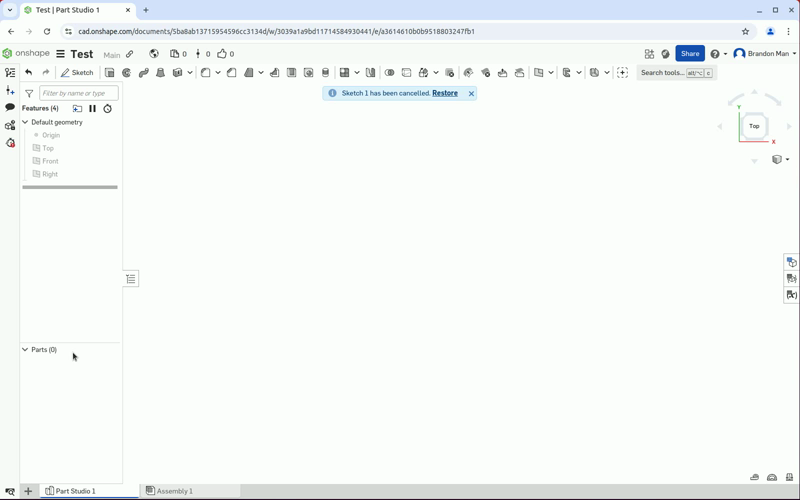
key(y)
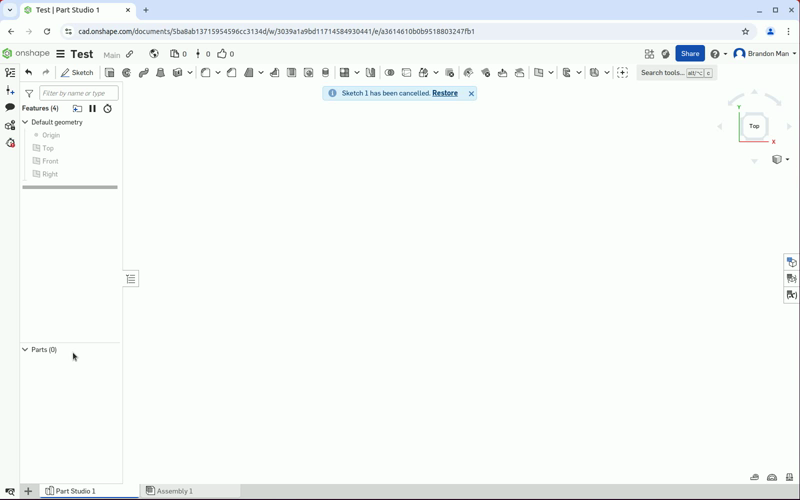
key(shift+p)
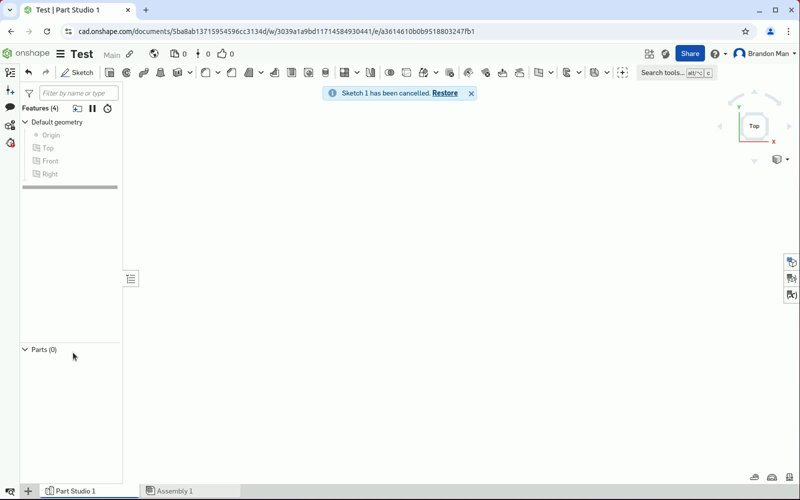
key(space)
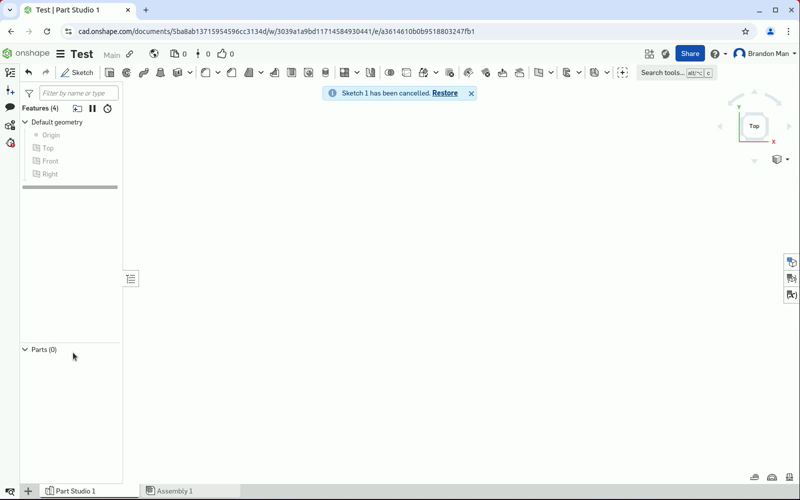
key_down(shift)
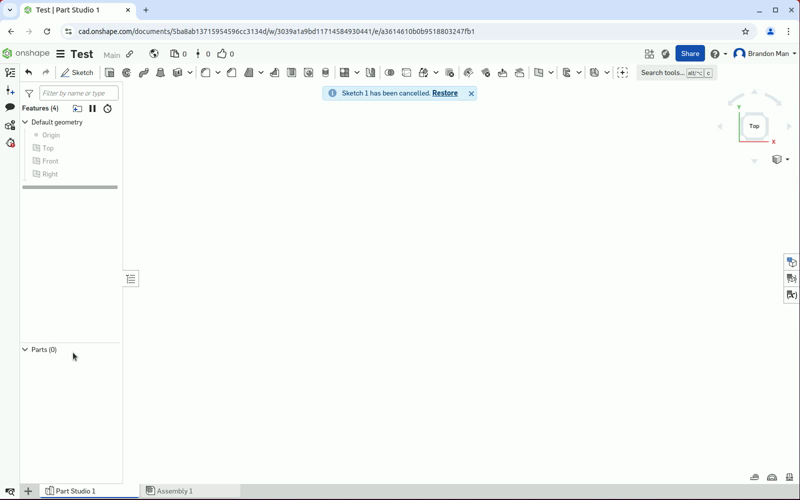
key(up)
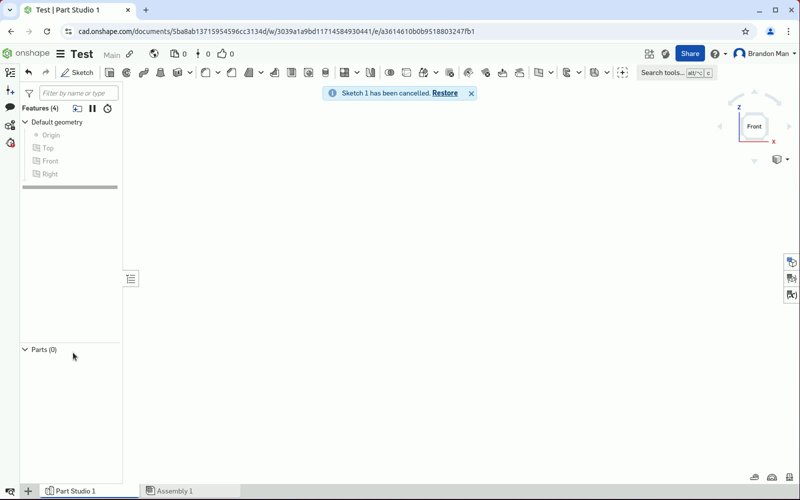
key_up(shift)
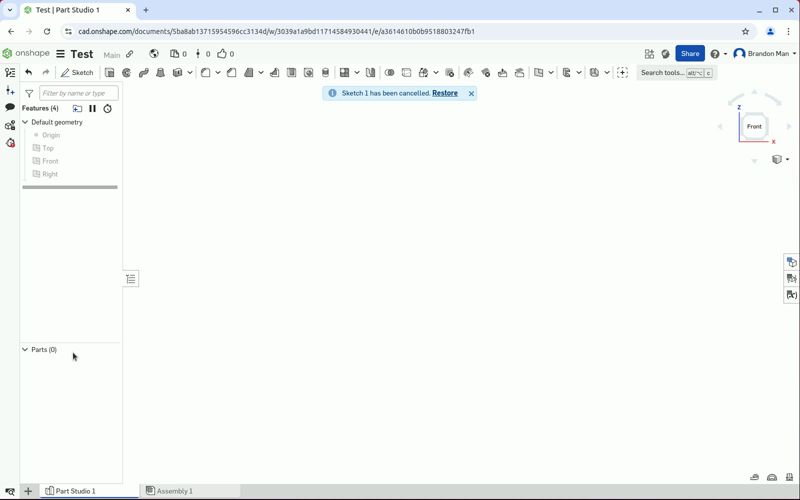
mouse_move(73, 352)
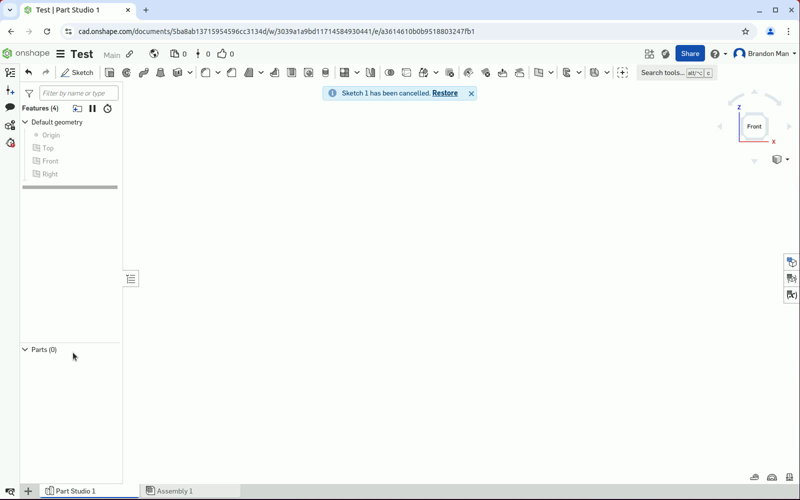
key(shift+y)
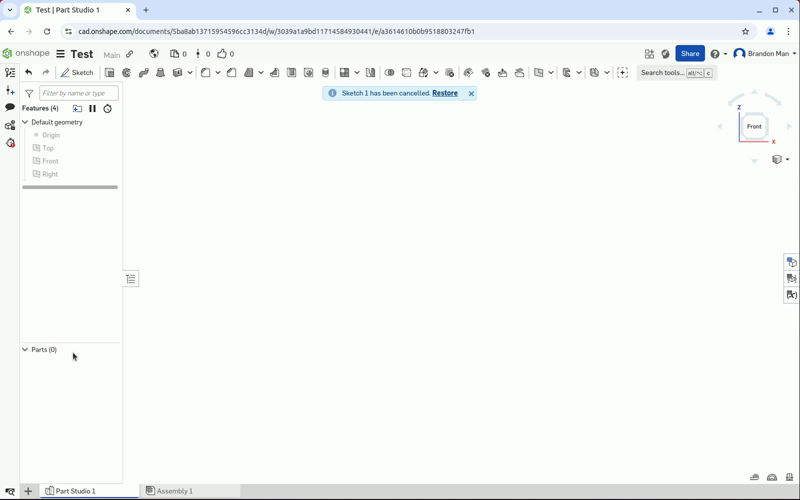
key(shift+s)
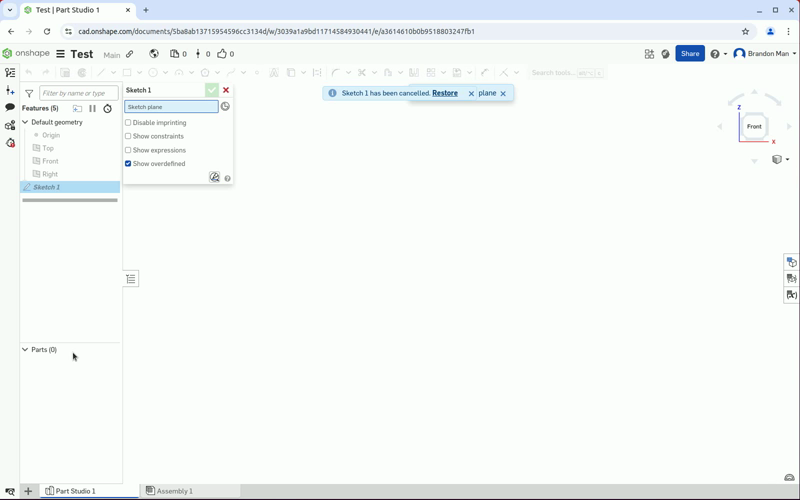
mouse_move(73, 163)
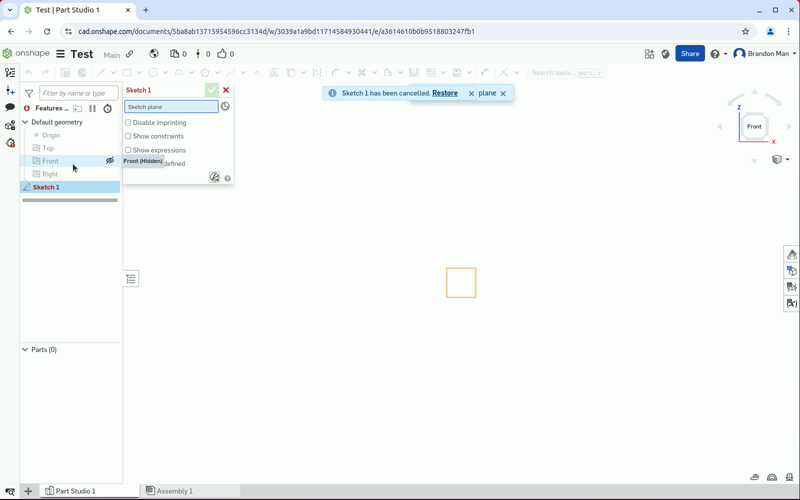
click(73, 163)
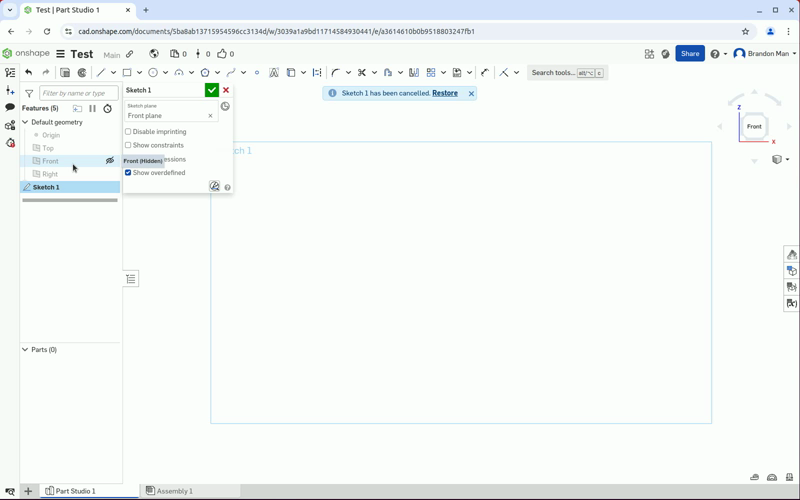
mouse_move(73, 352)
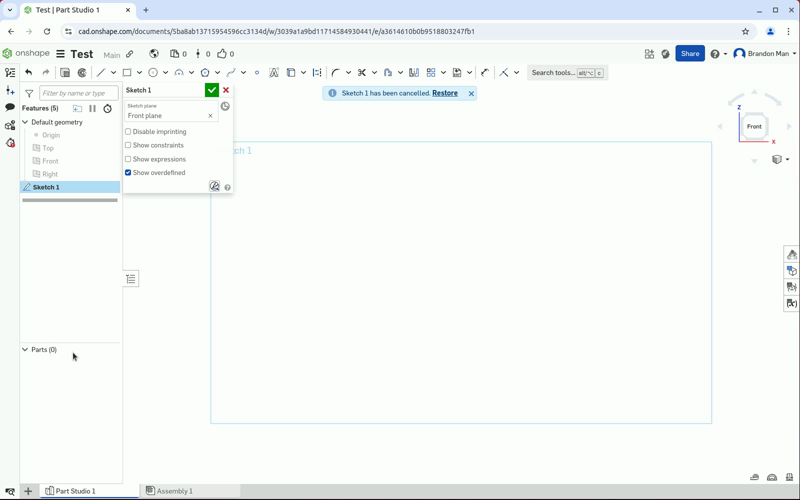
key(y)
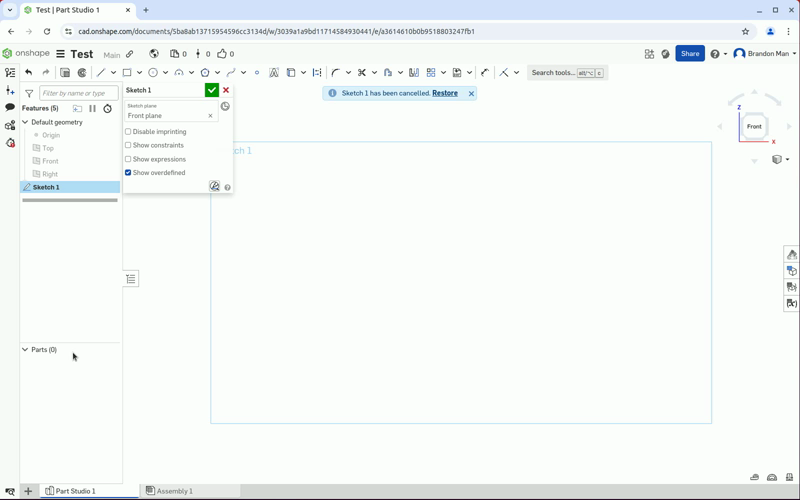
key(c)
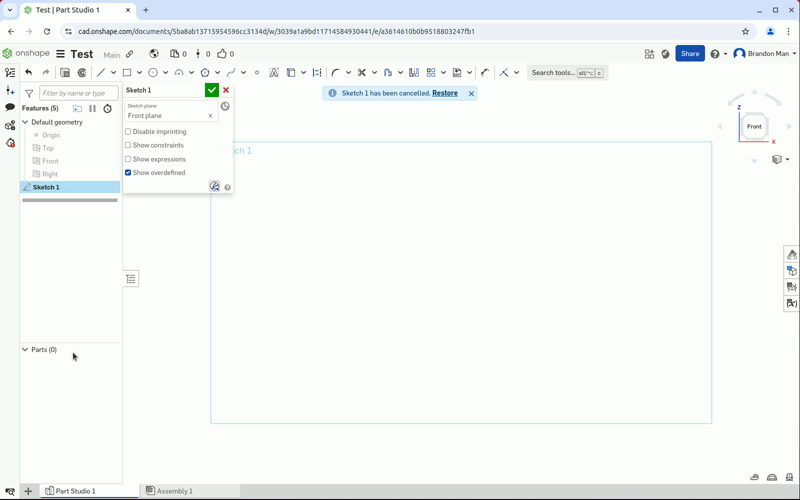
key_down(shift)
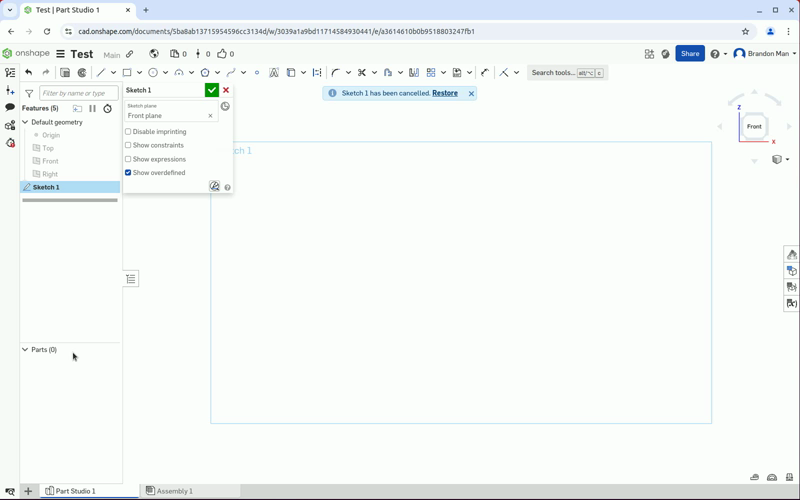
mouse_move(461, 282)
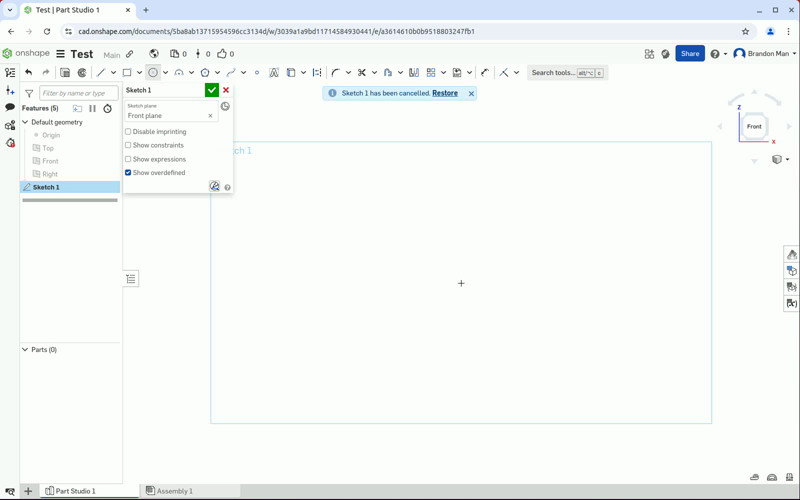
click(461, 282)
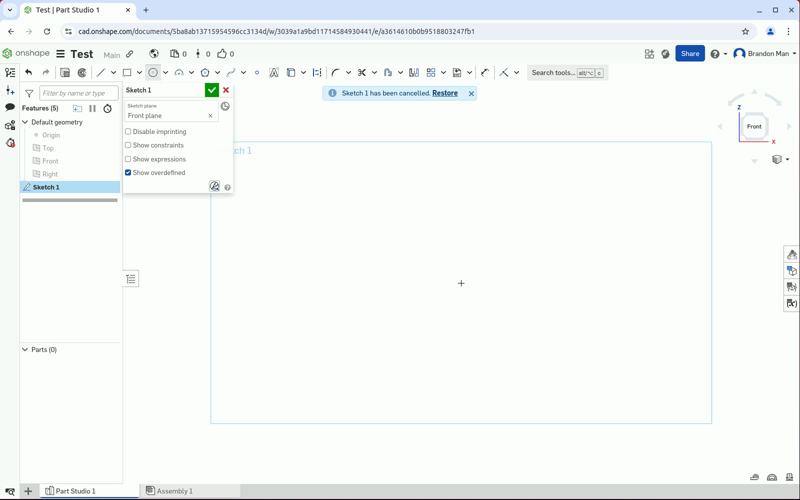
key_up(shift)
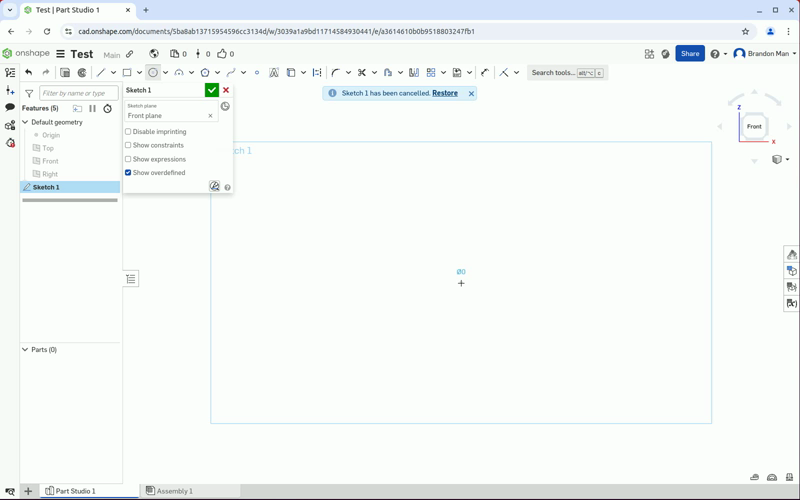
mouse_move(555, 282)
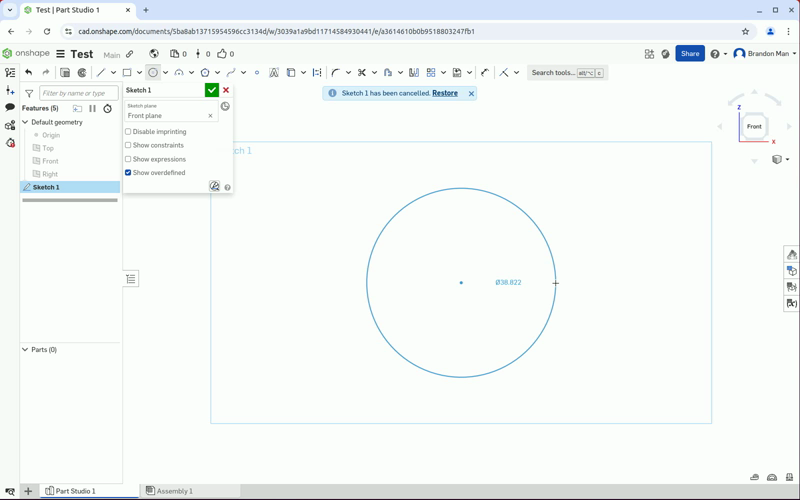
click(555, 282)
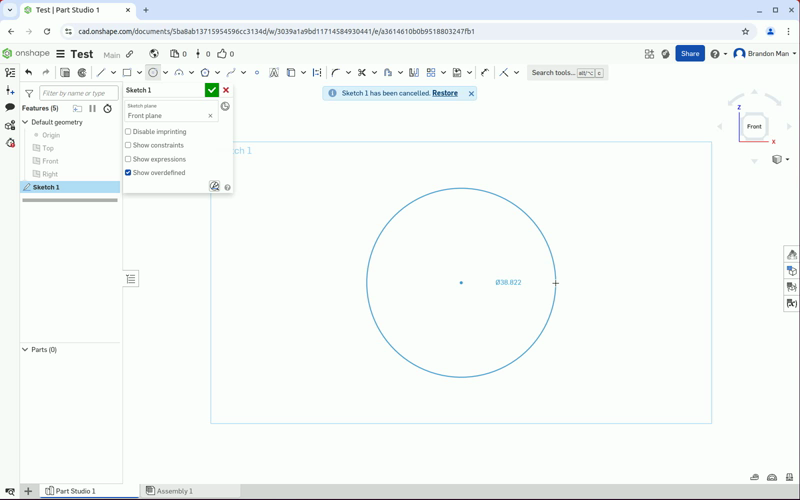
key(esc)
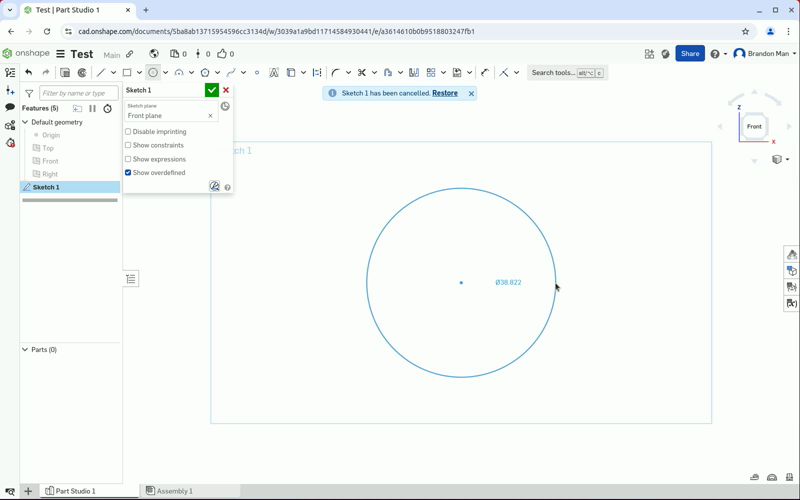
mouse_move(449, 233)
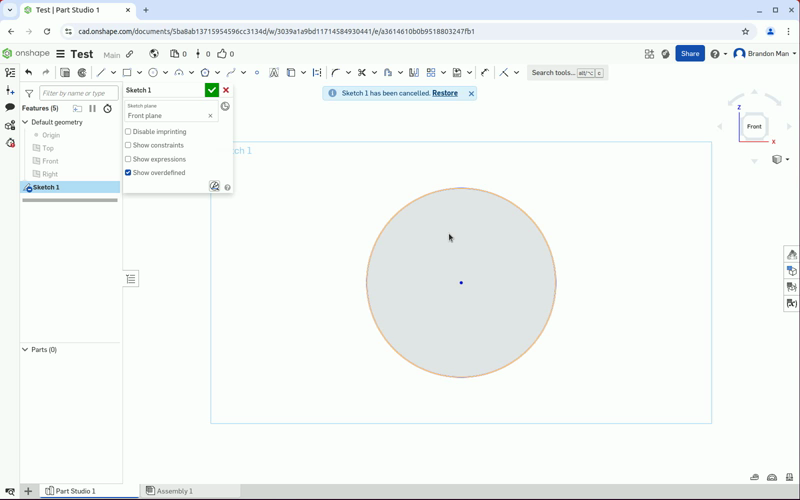
click(449, 233)
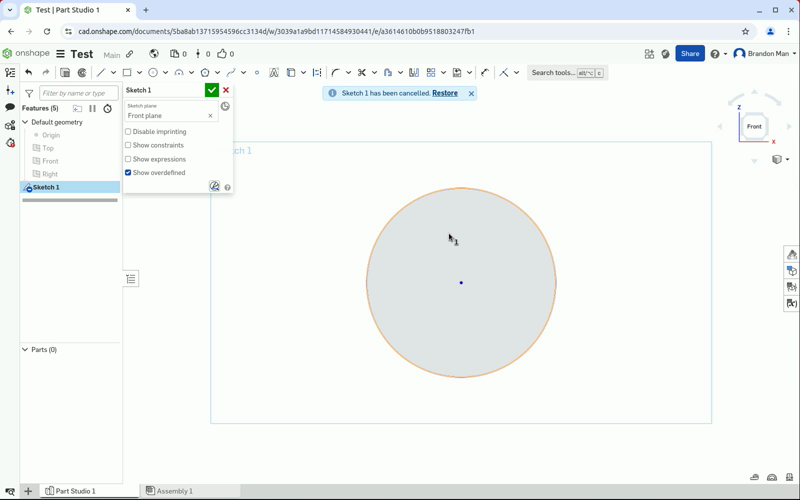
mouse_move(73, 352)
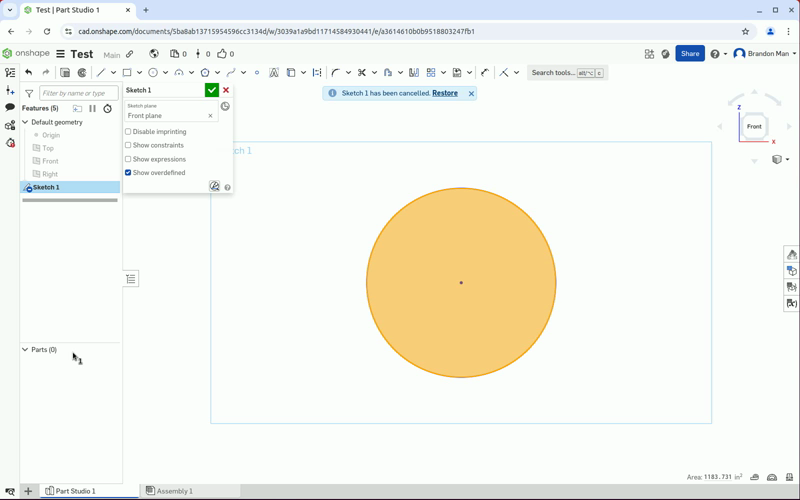
key(shift+y)
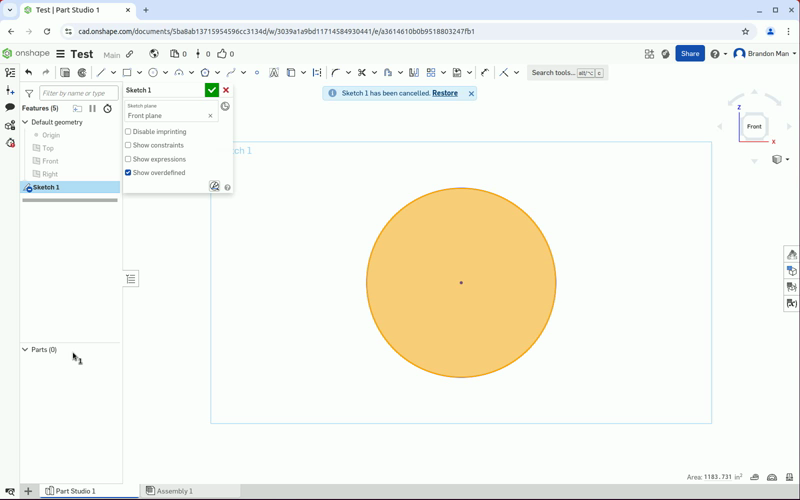
key(shift+e)
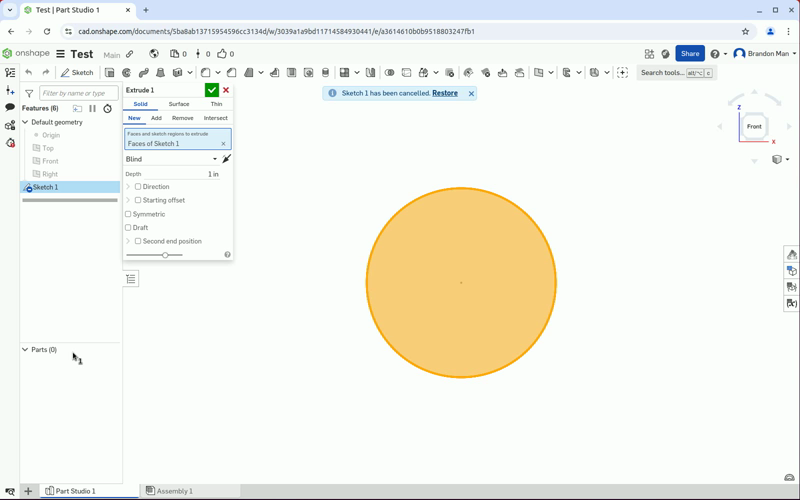
mouse_move(143, 106)
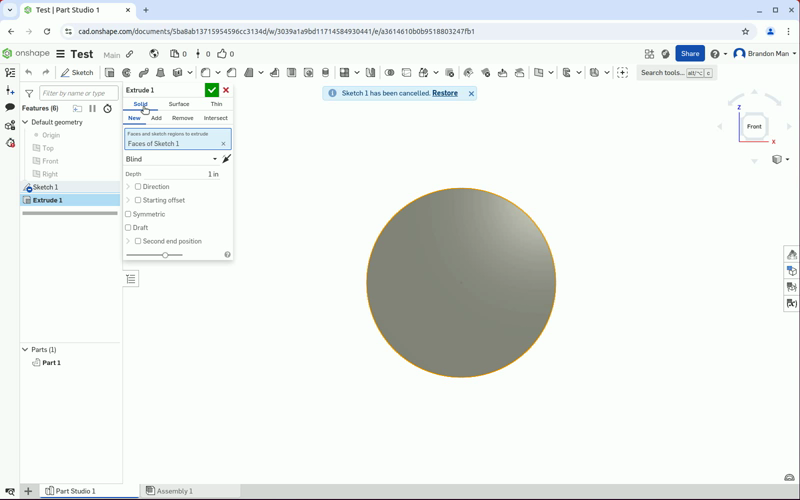
click(143, 106)
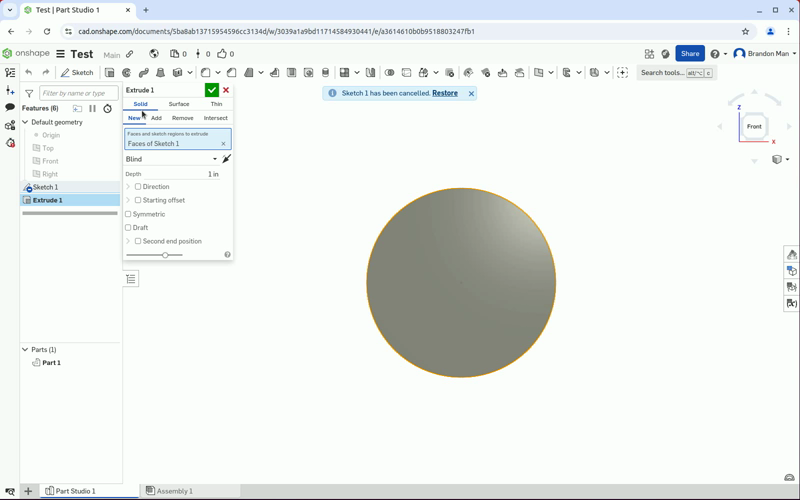
mouse_move(137, 120)
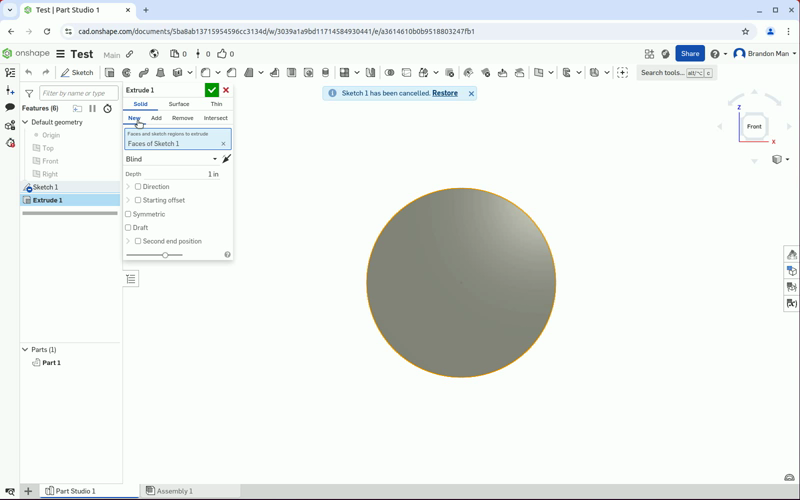
click(137, 120)
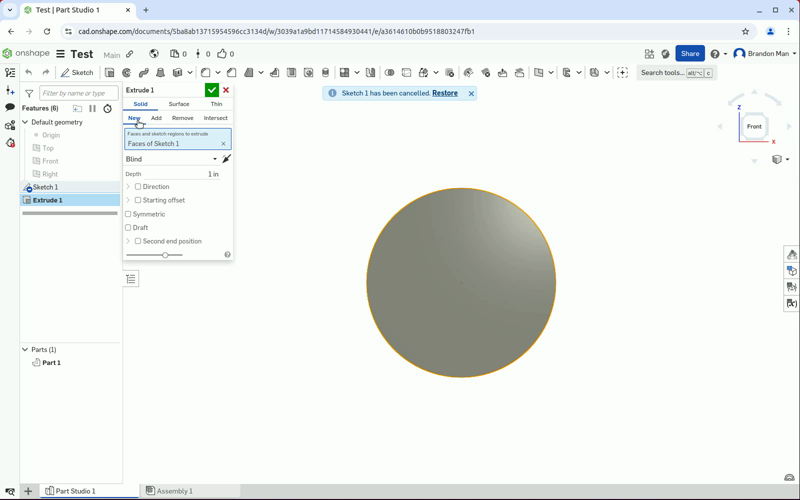
key(tab, 4)
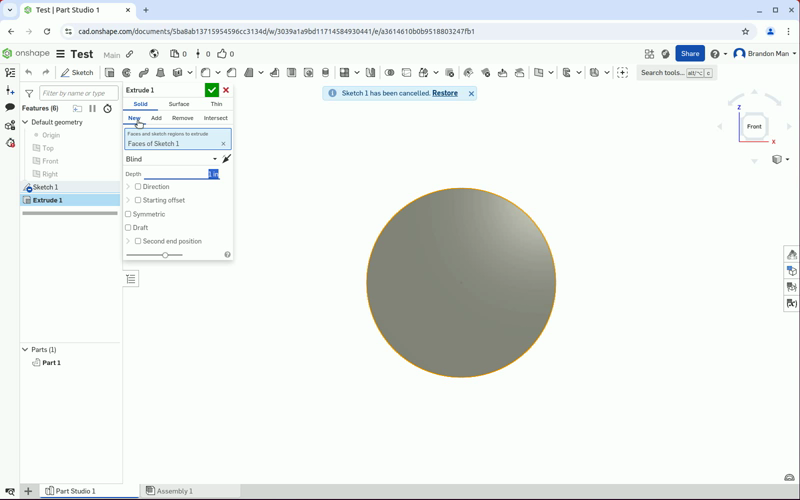
text(5.055)
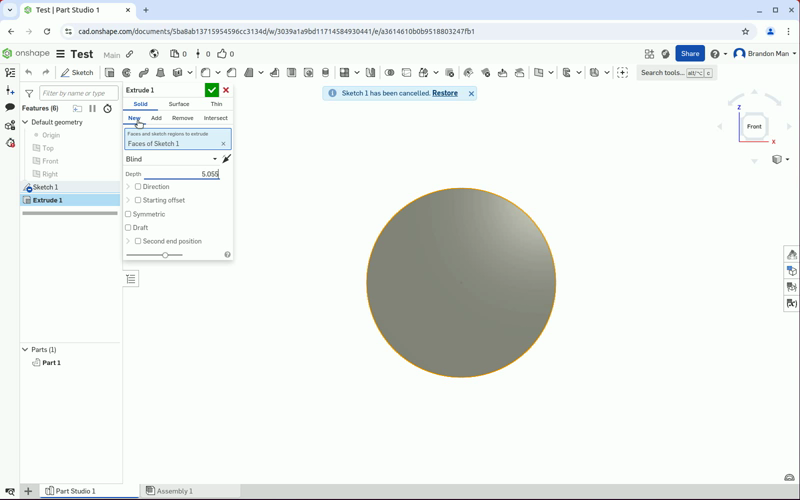
key(enter)
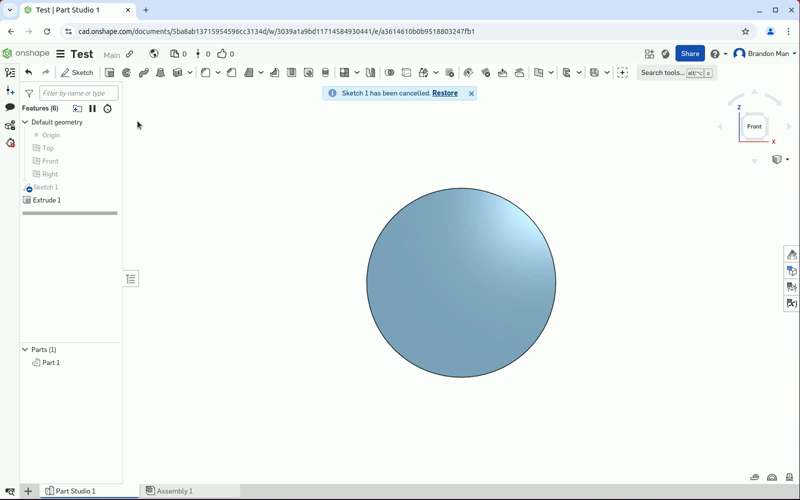
key(shift+h)
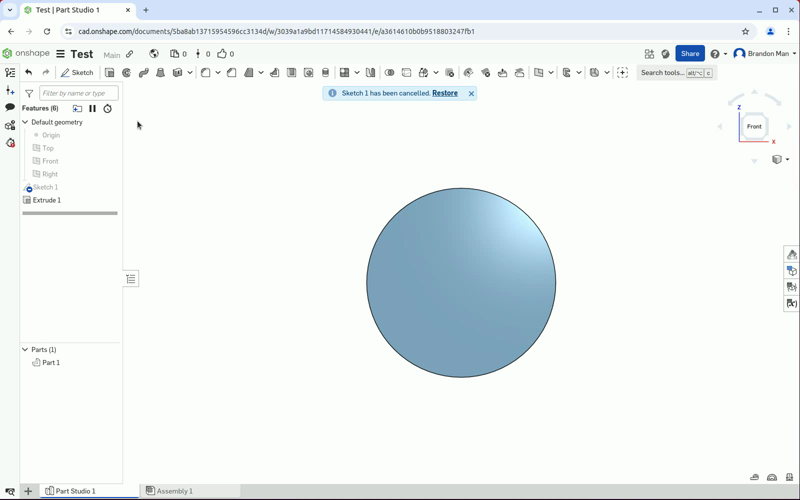
key(shift+h)
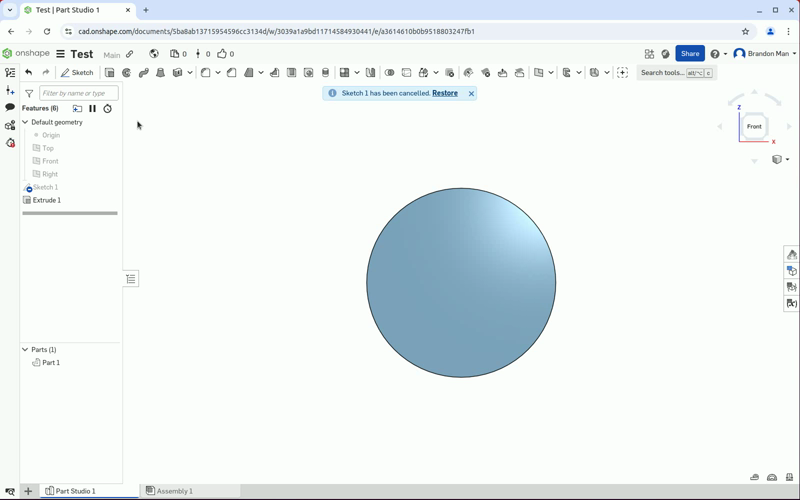
mouse_move(73, 189)
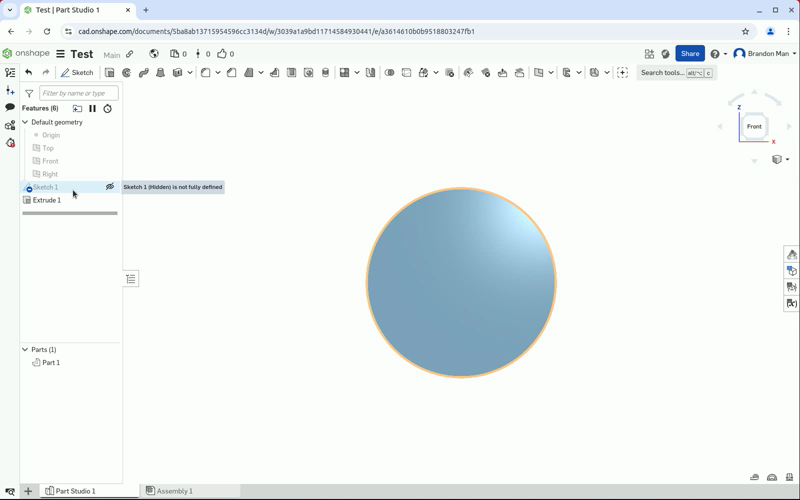
click(73, 189)
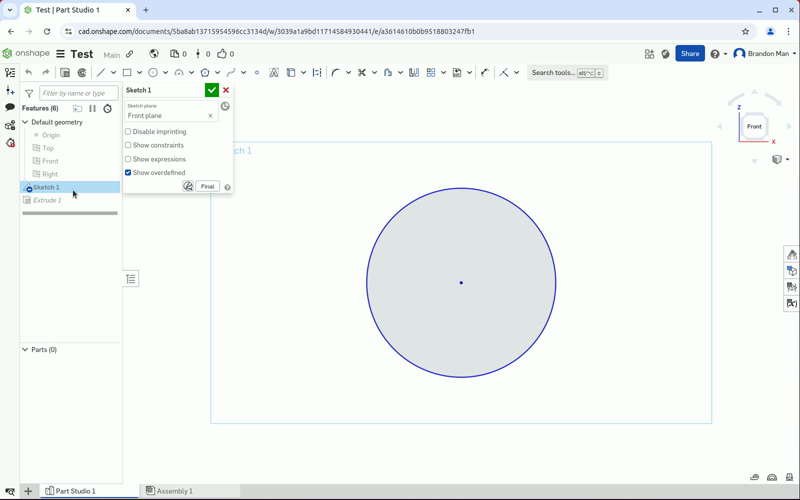
mouse_move(229, 92)
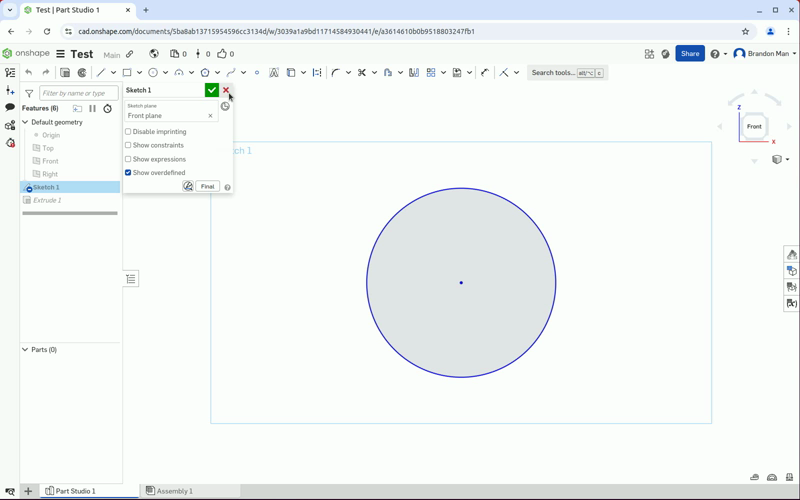
click(229, 92)
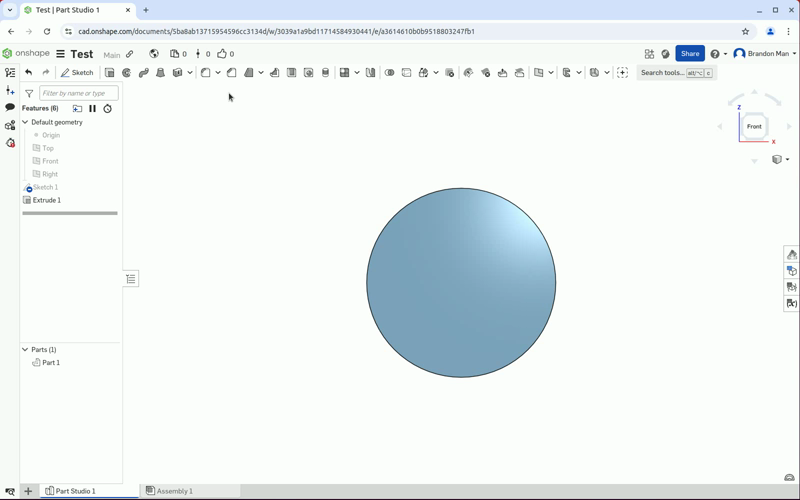
mouse_move(541, 75)
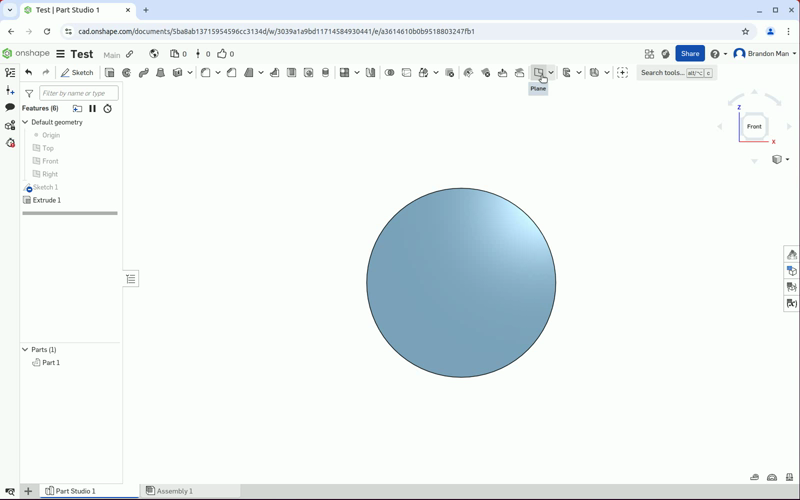
click(541, 75)
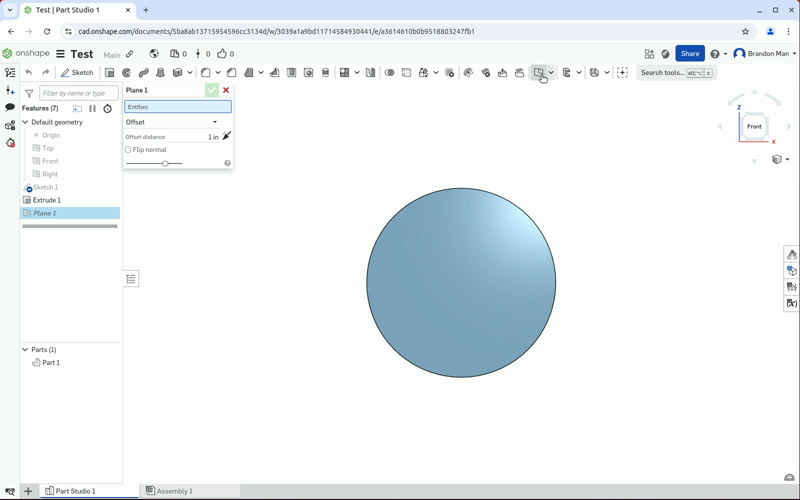
mouse_move(73, 163)
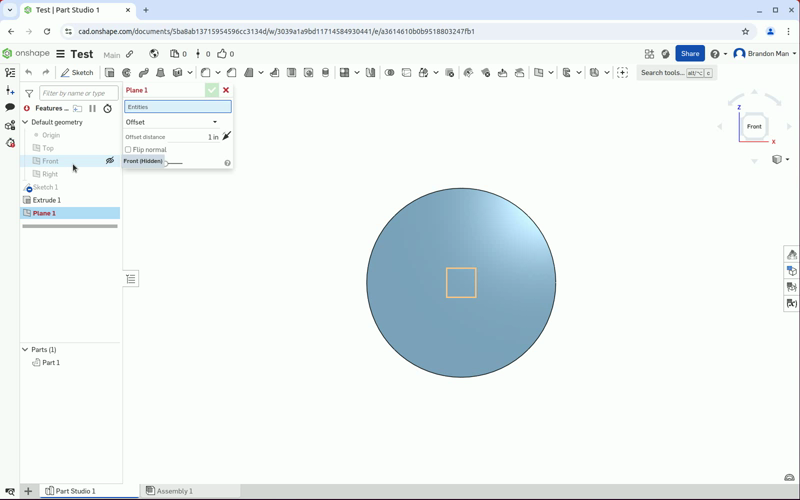
click(73, 163)
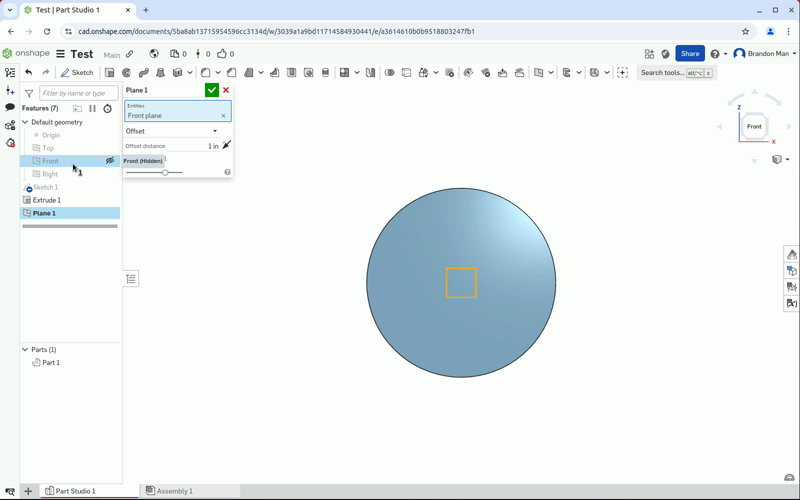
key(tab, 2)
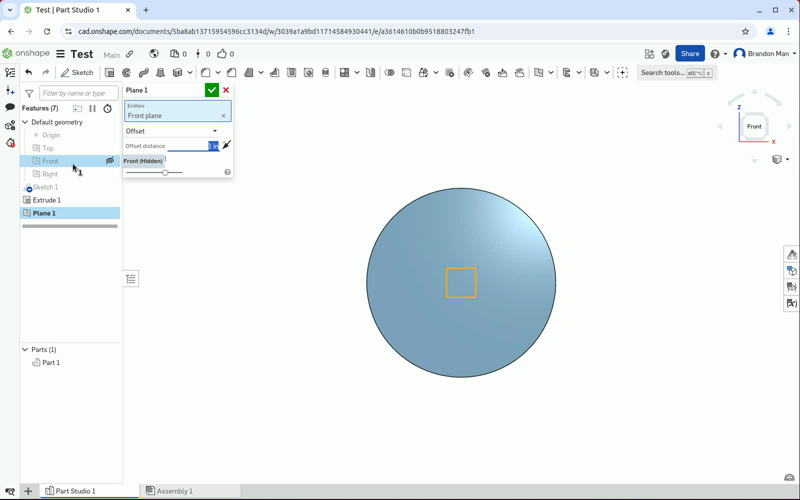
text(5.053)
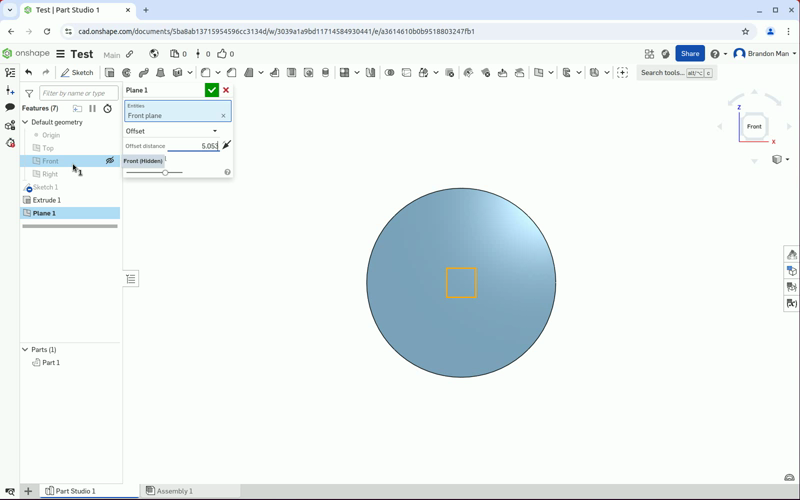
key(enter, 2)
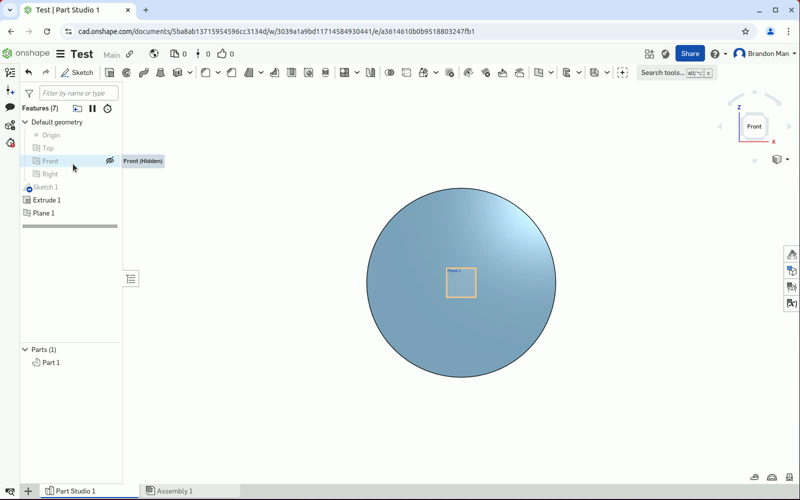
key(shift+s)
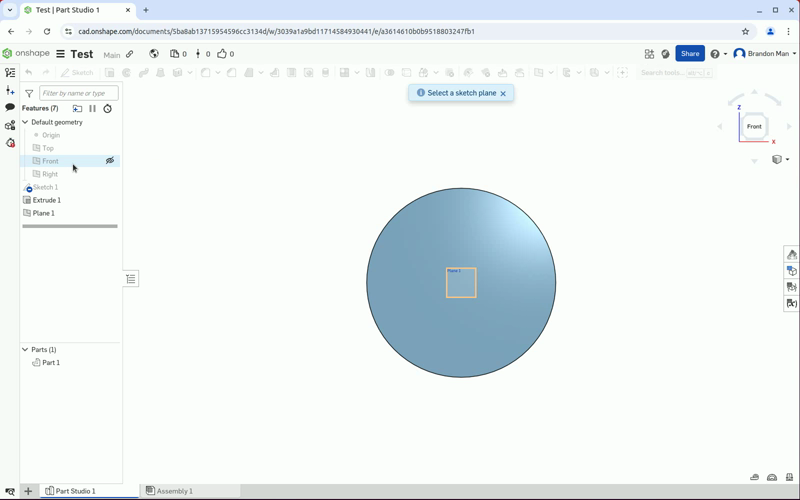
mouse_move(73, 215)
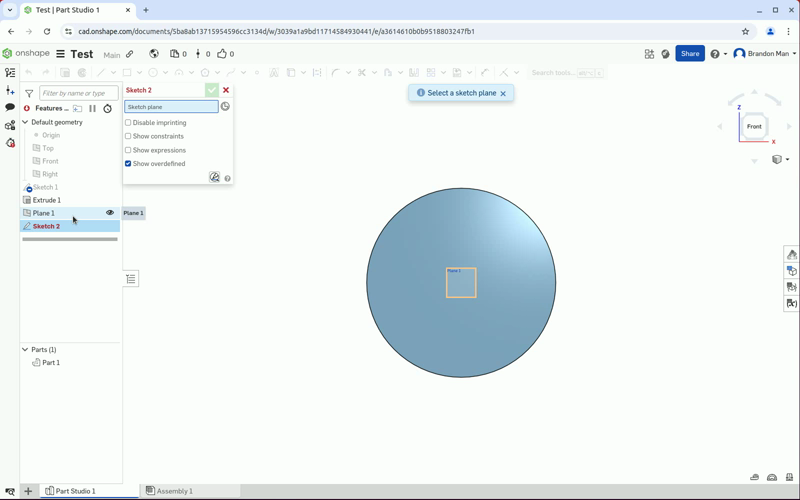
click(73, 215)
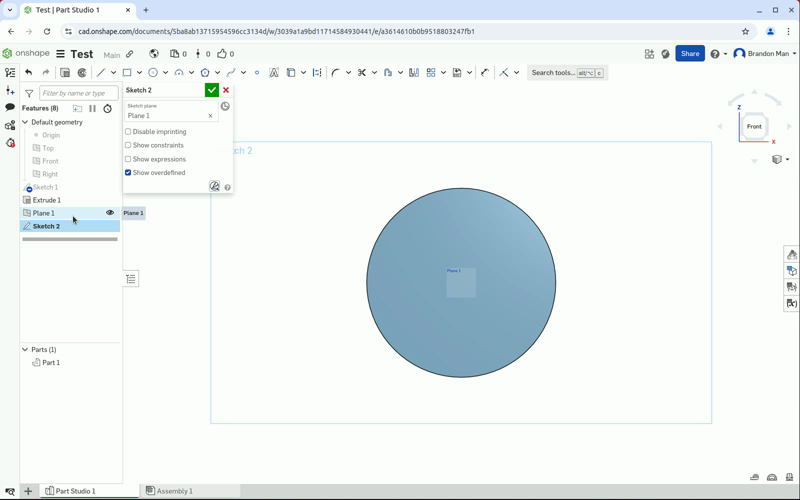
mouse_move(73, 352)
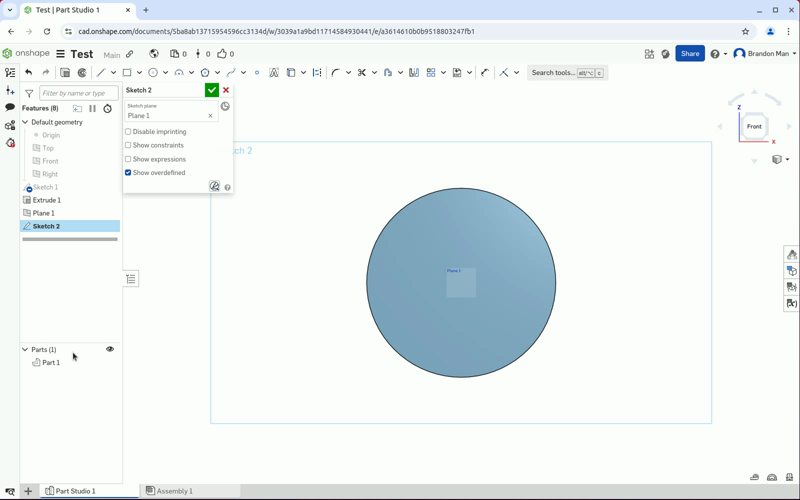
key(y)
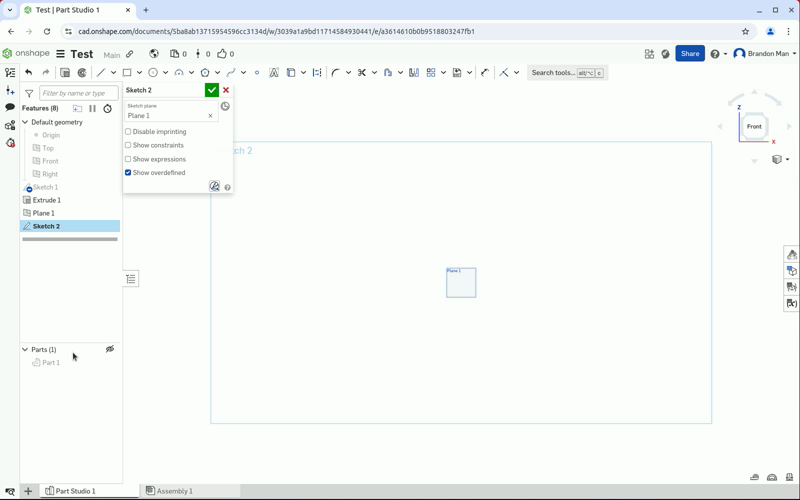
key(c)
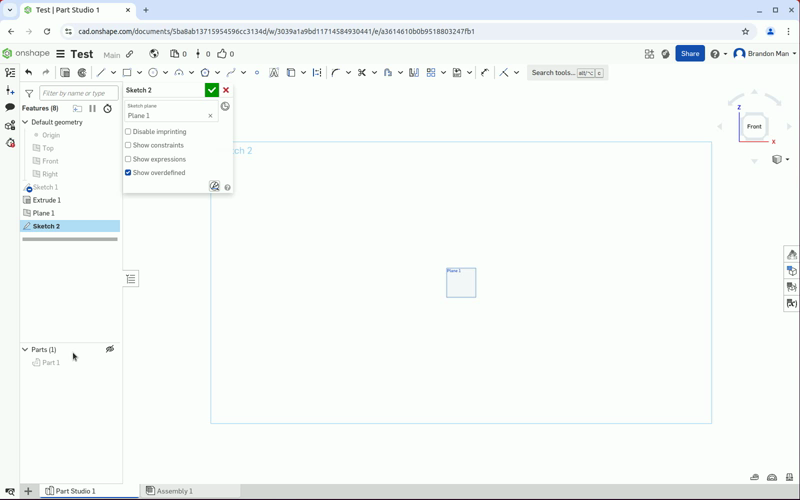
key_down(shift)
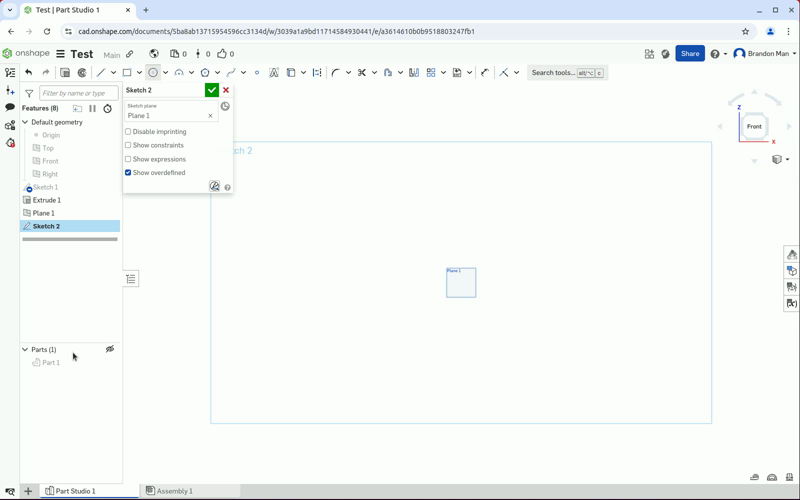
mouse_move(461, 282)
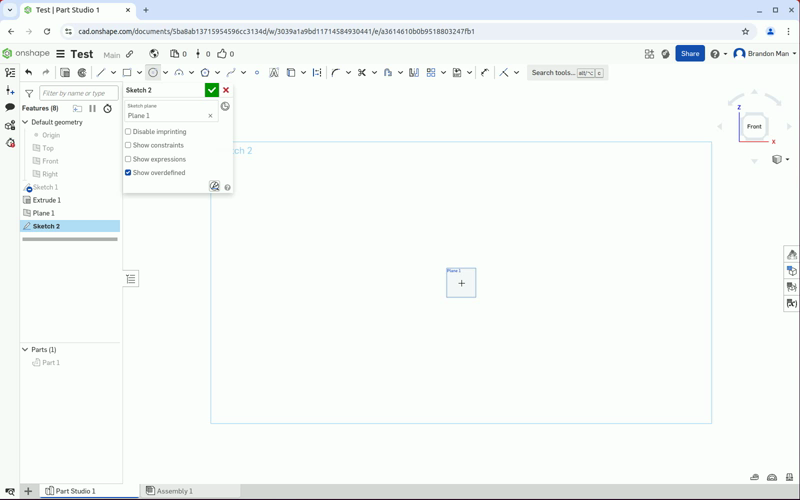
click(461, 282)
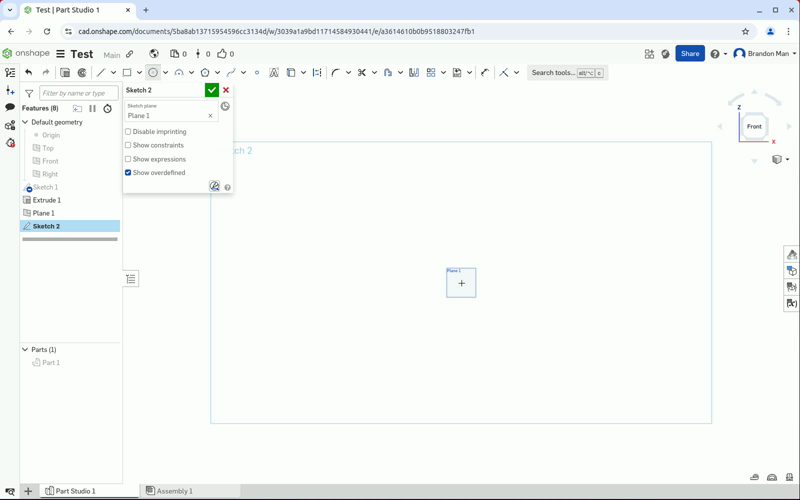
key_up(shift)
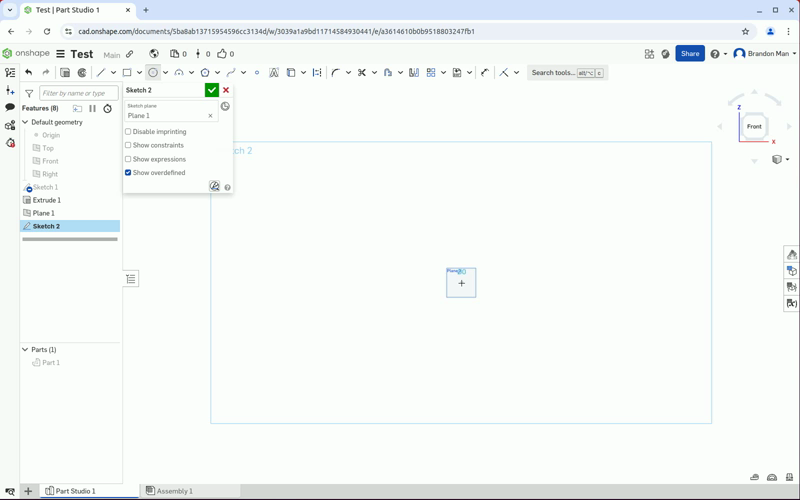
mouse_move(498, 282)
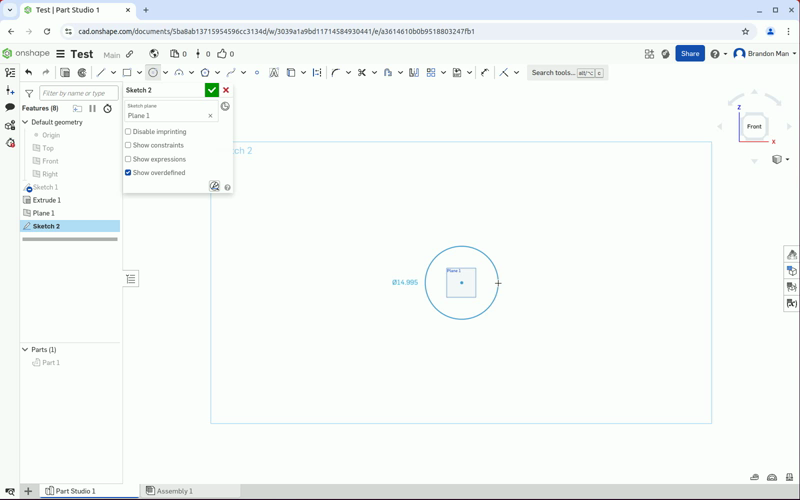
click(498, 282)
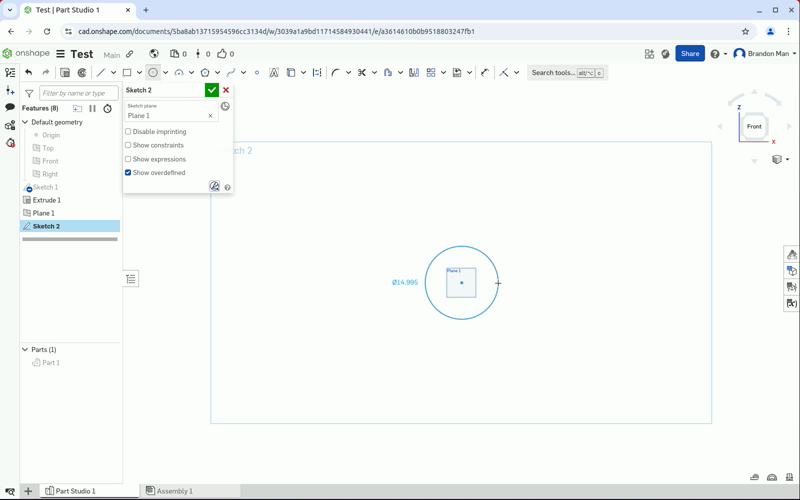
key(esc)
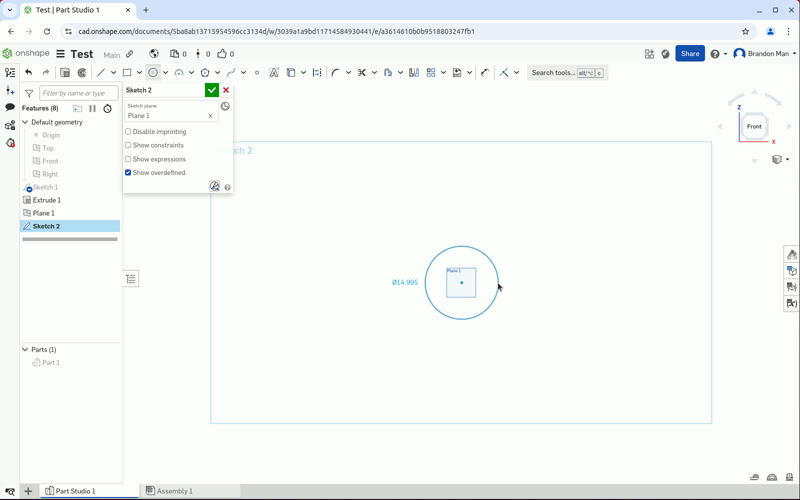
mouse_move(482, 300)
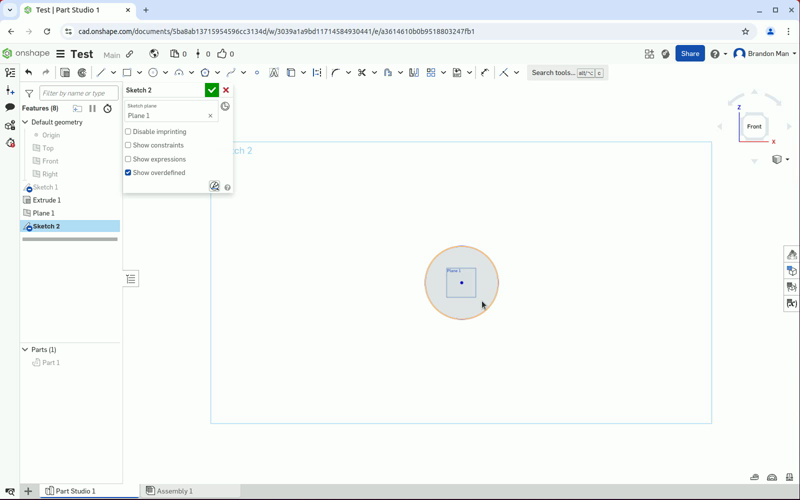
click(482, 300)
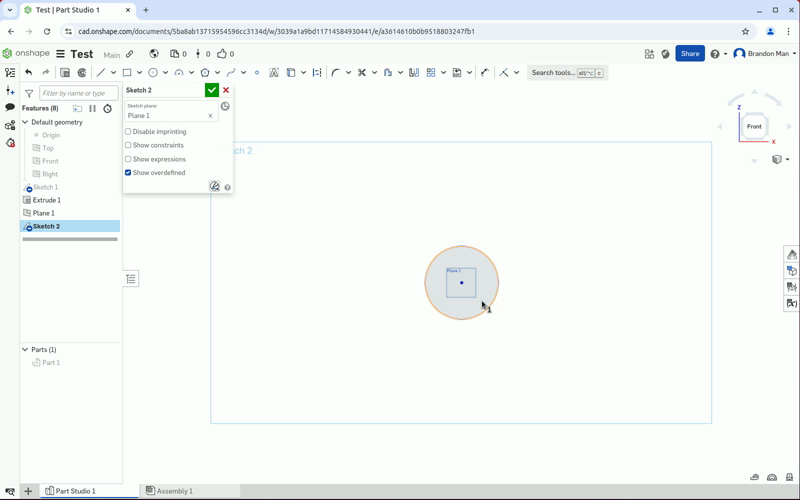
mouse_move(73, 352)
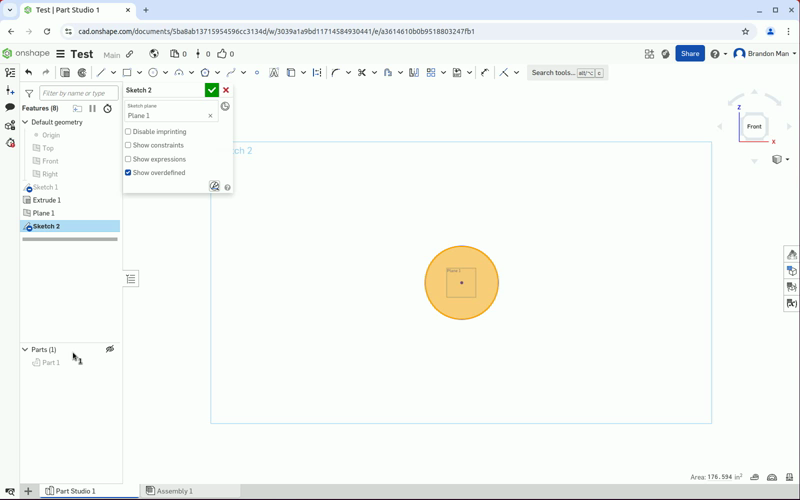
key(shift+y)
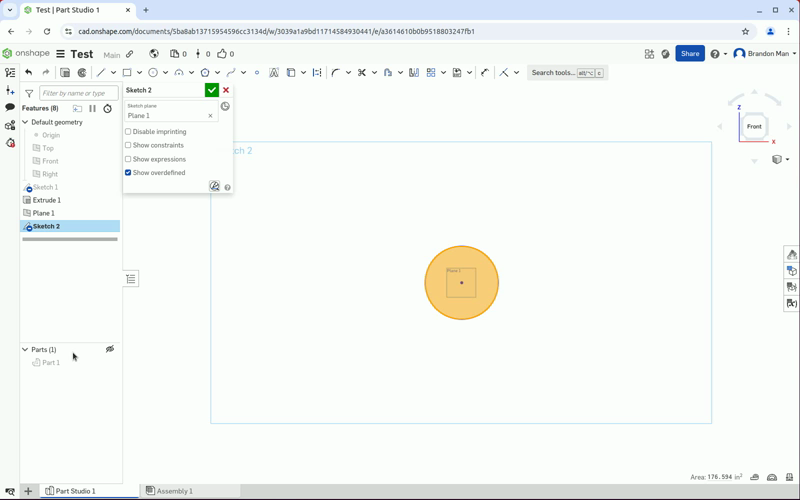
key(shift+e)
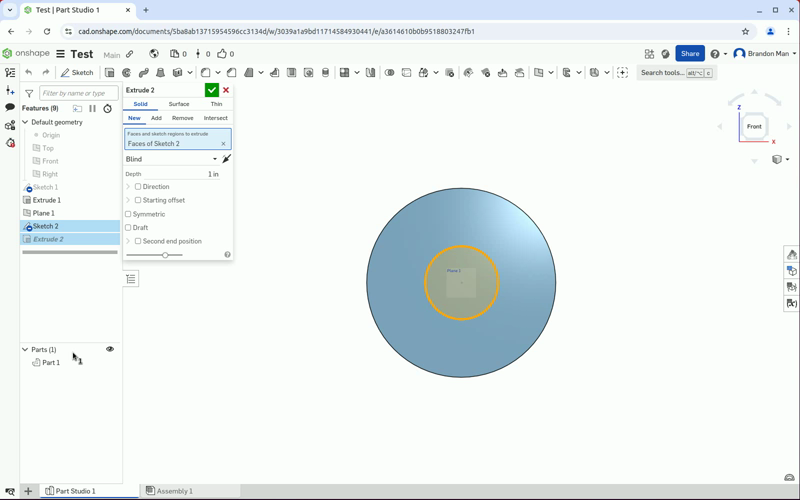
mouse_move(143, 106)
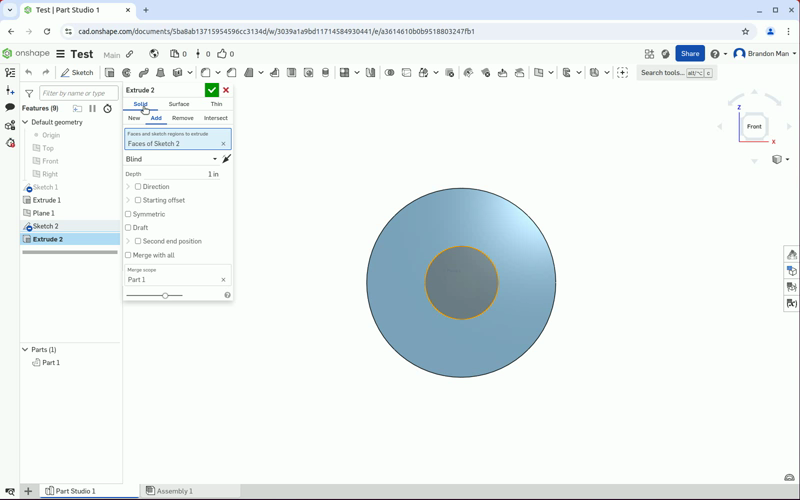
click(143, 106)
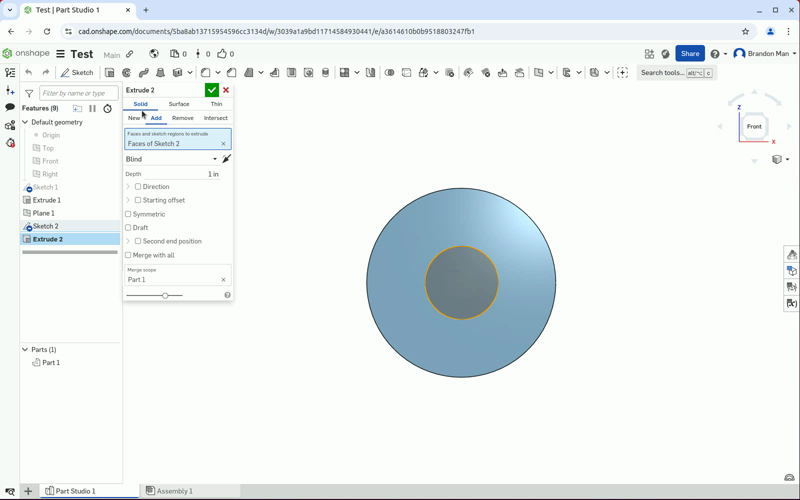
mouse_move(137, 120)
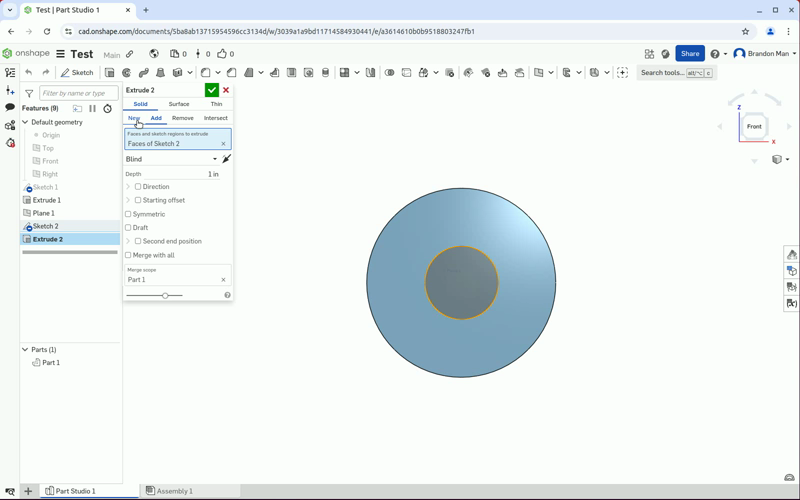
click(137, 120)
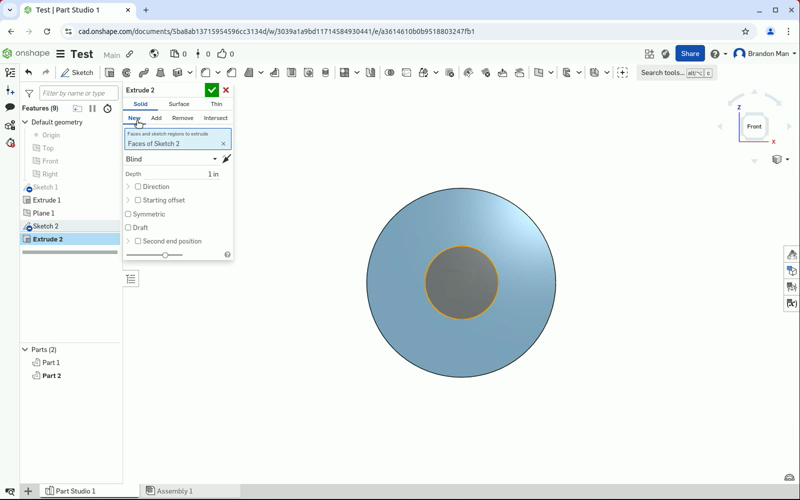
key(tab, 4)
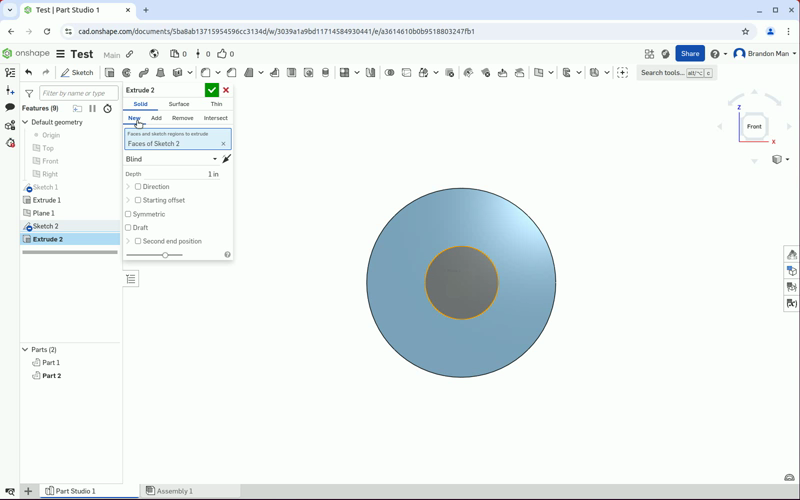
text(18.053)
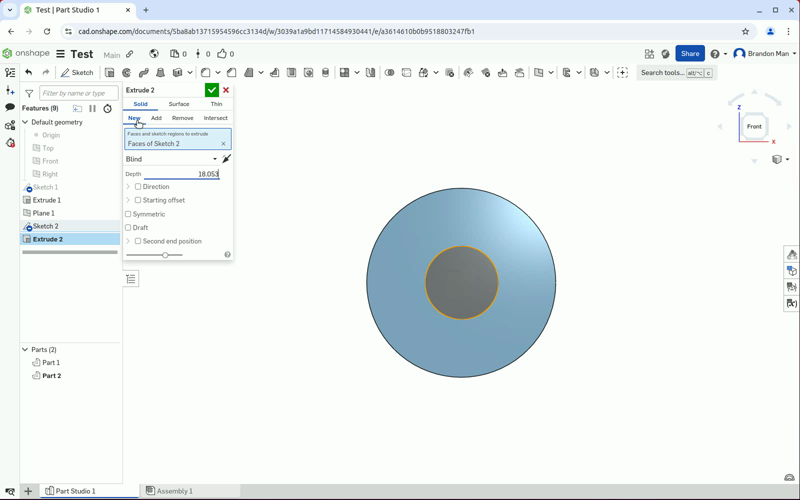
key(enter)
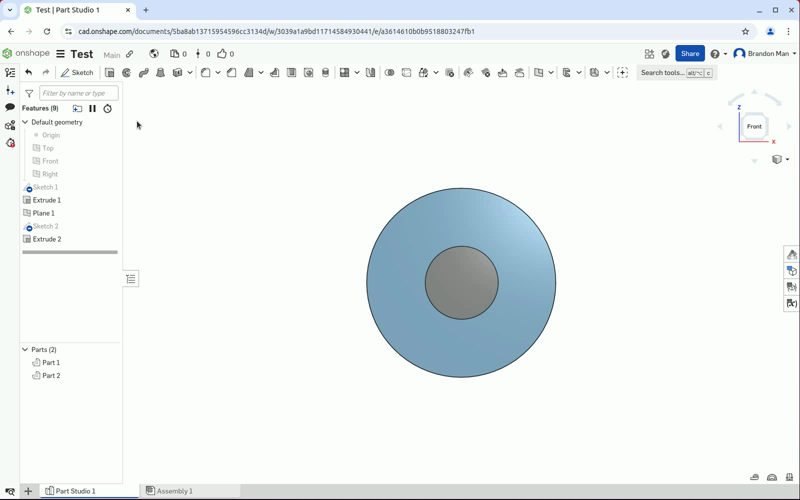
key(shift+h)
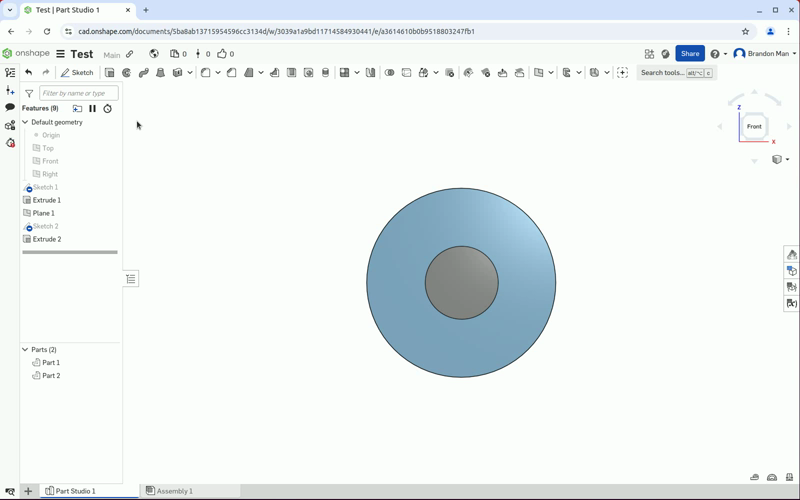
key(shift+h)
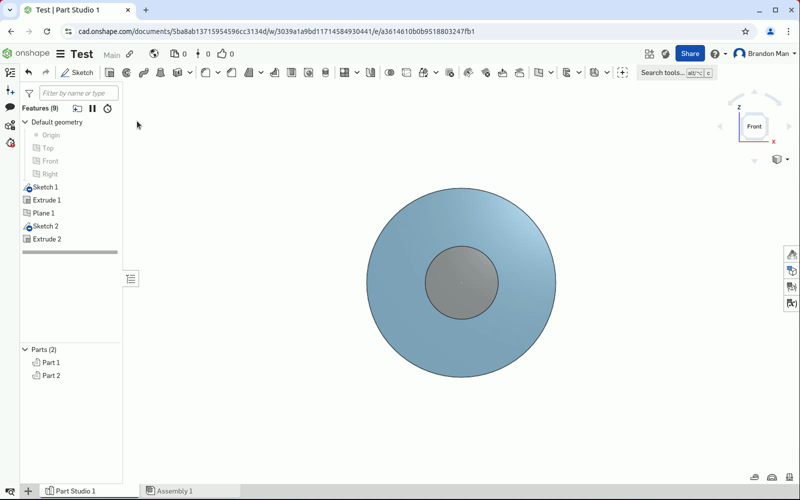
key(shift+7)
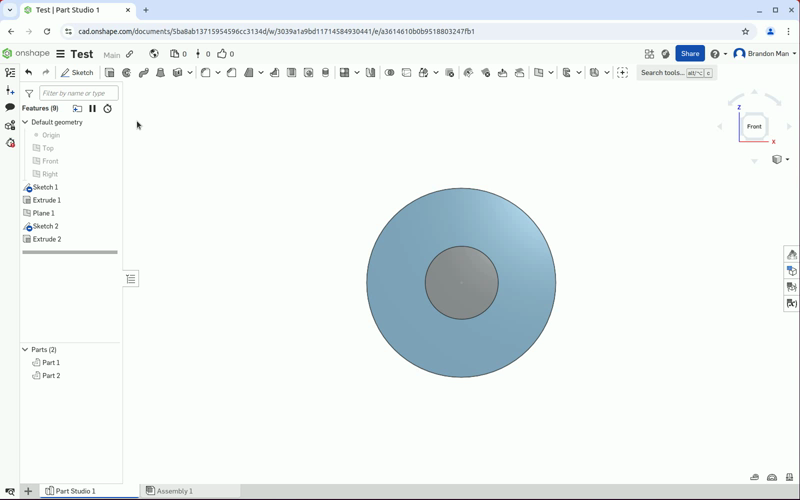
key(left, 2)
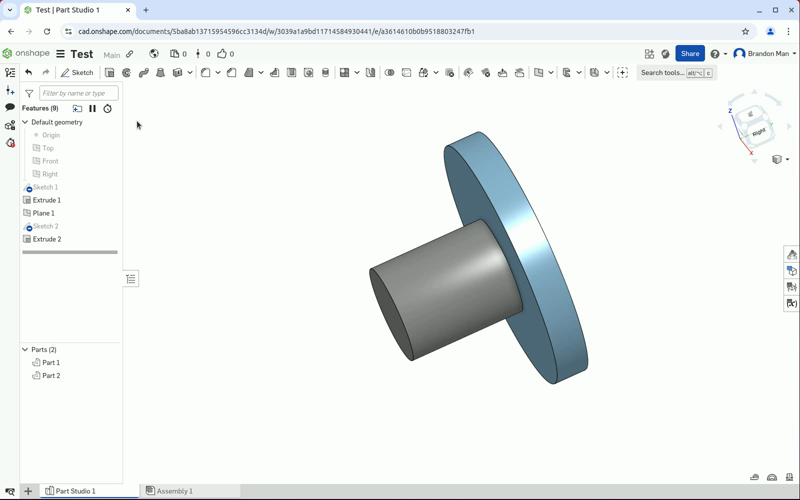
key(down, 2)
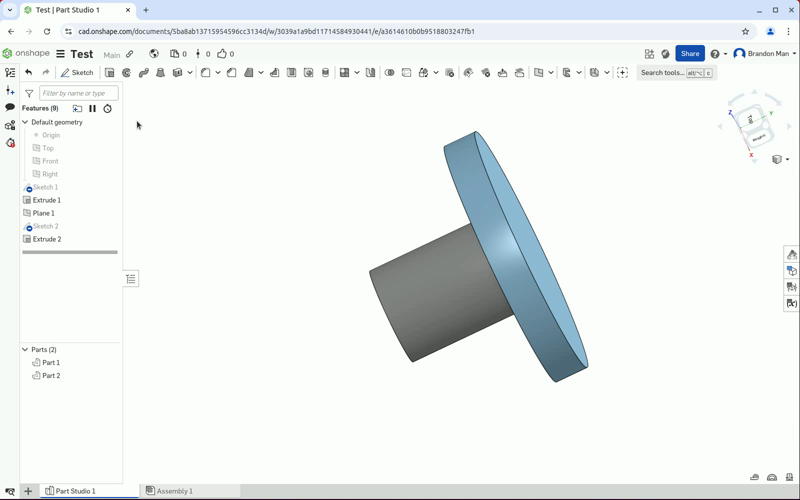
key(up, 2)
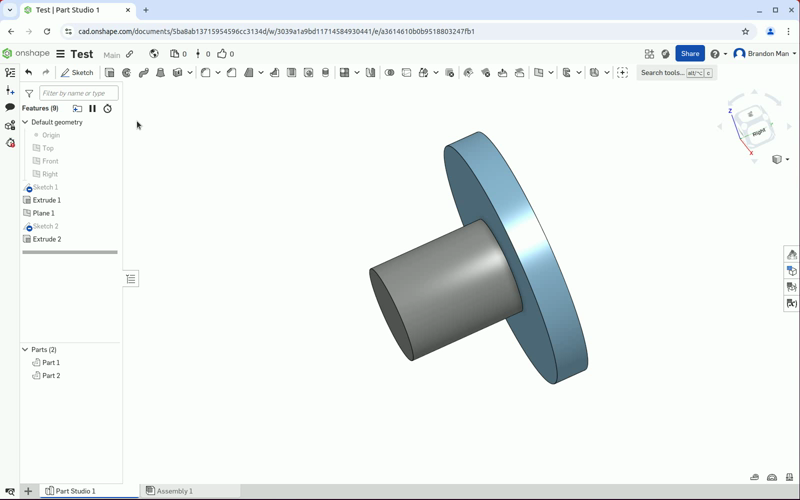
key(right, 2)
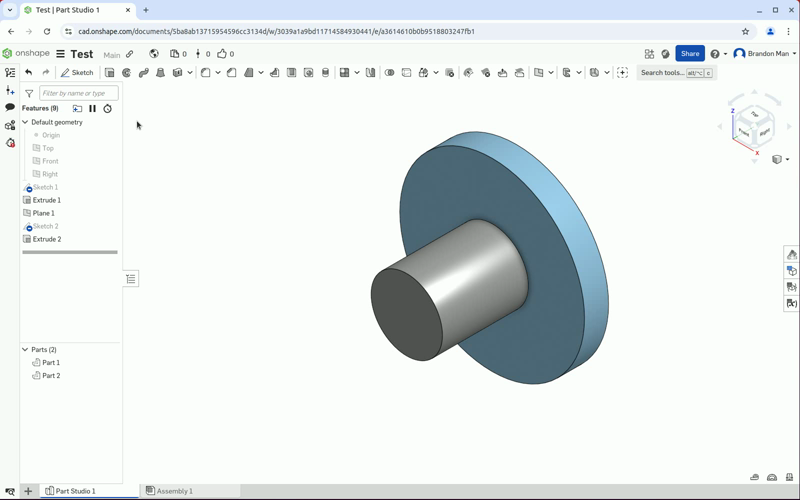
mouse_move(73, 189)
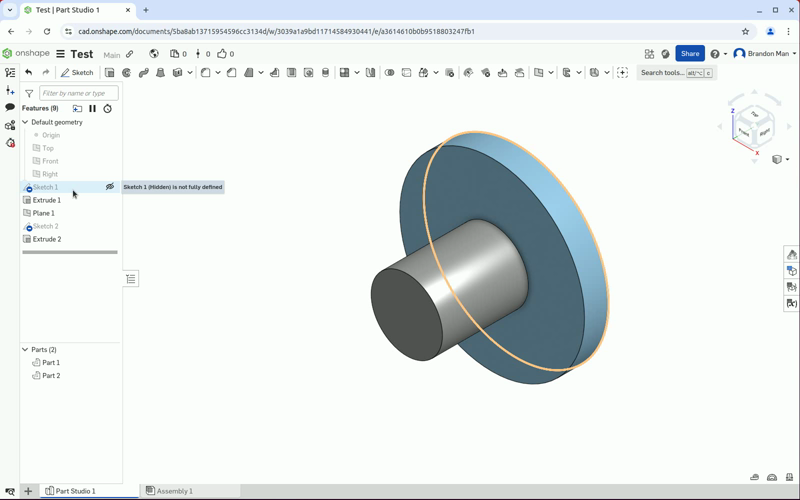
click(73, 189)